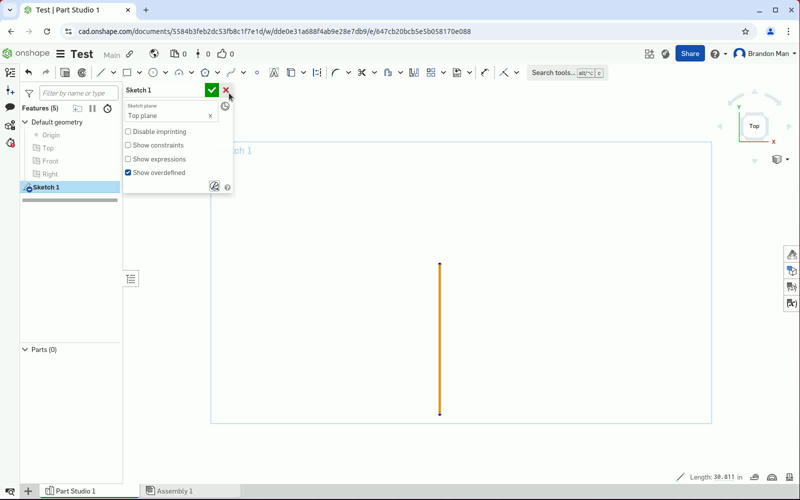
key(shift+h)
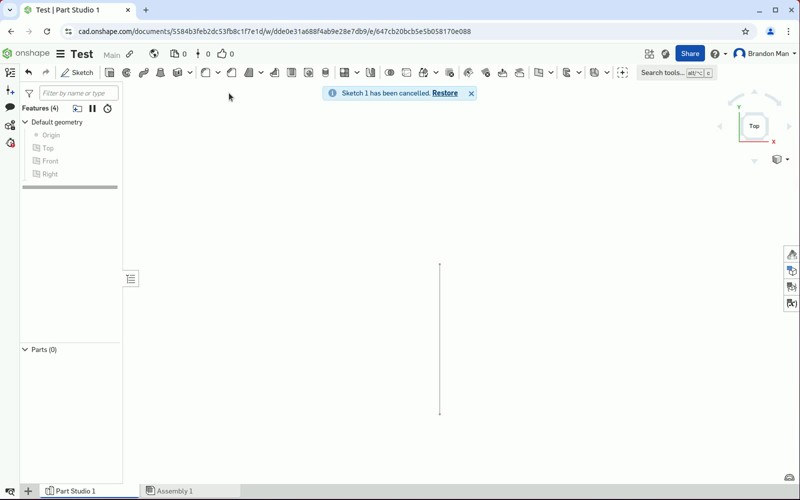
mouse_move(73, 352)
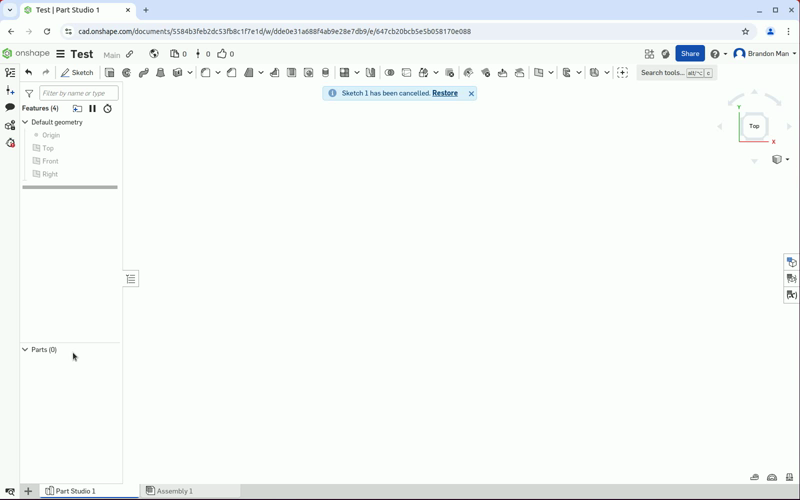
key(y)
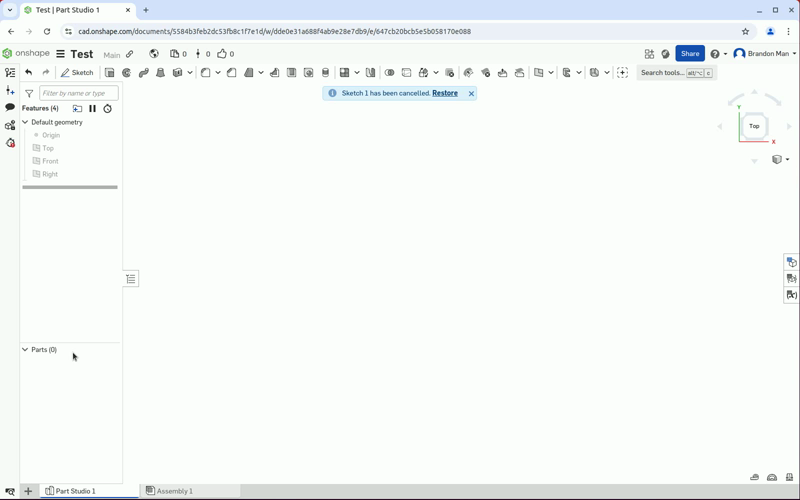
key(shift+p)
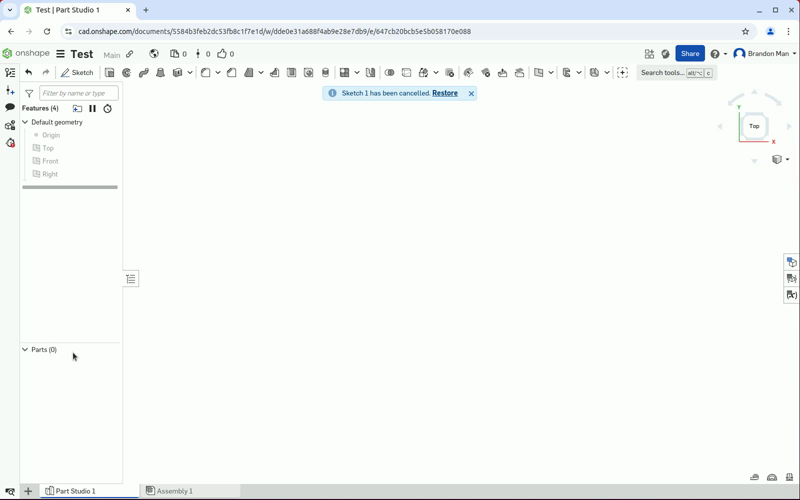
key(space)
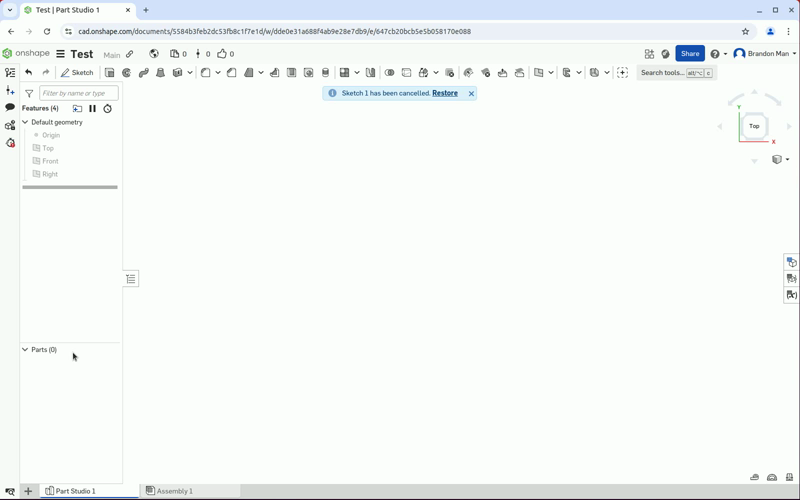
key_down(shift)
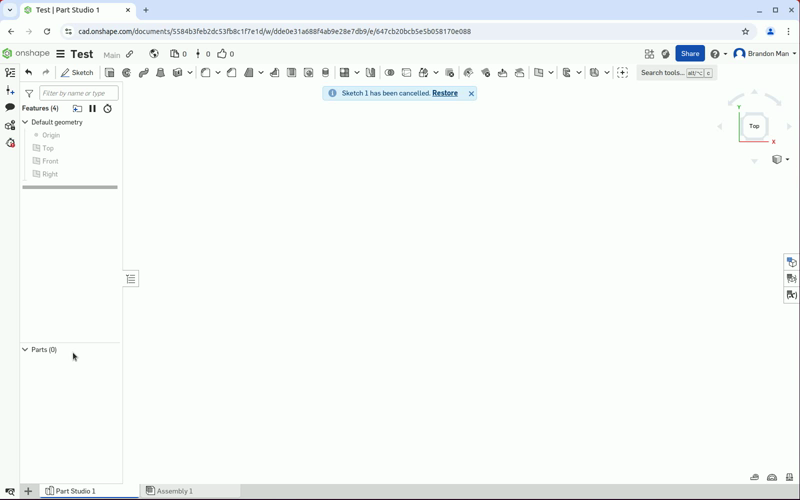
key(up)
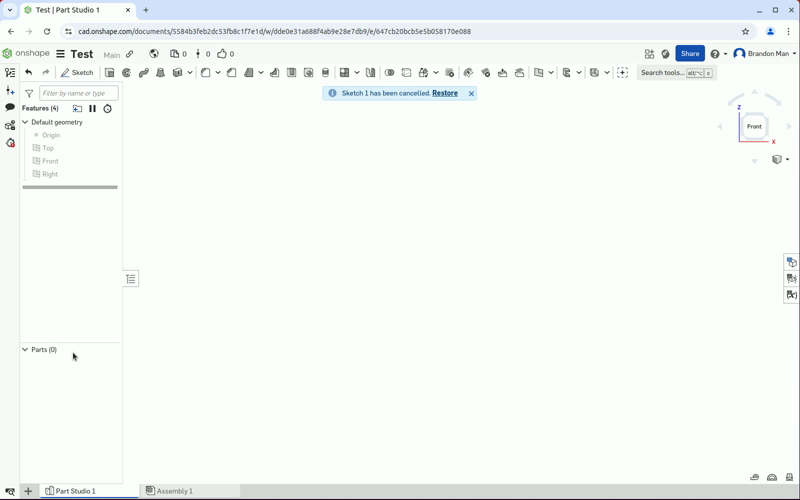
key_up(shift)
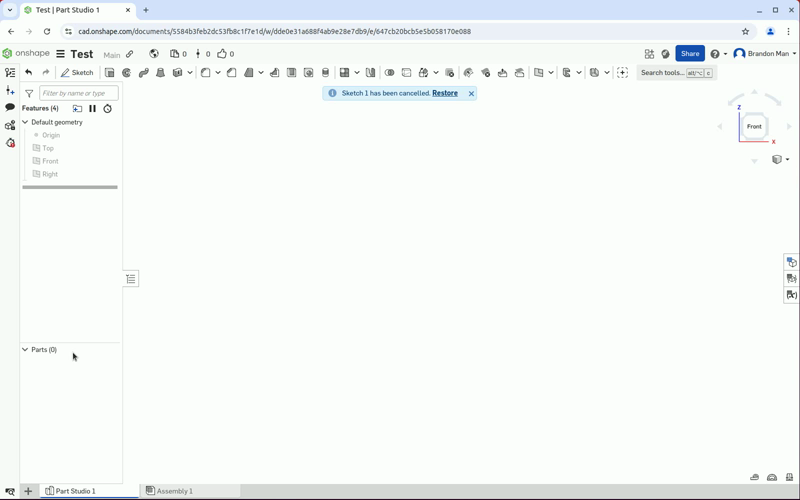
mouse_move(73, 352)
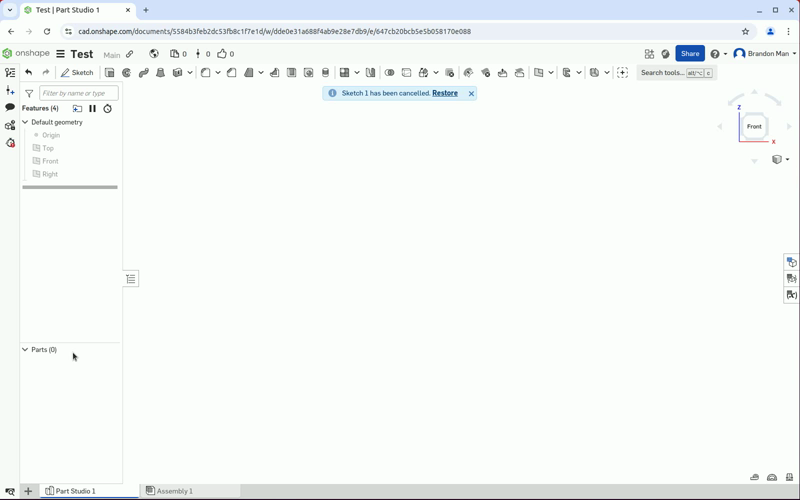
key(shift+y)
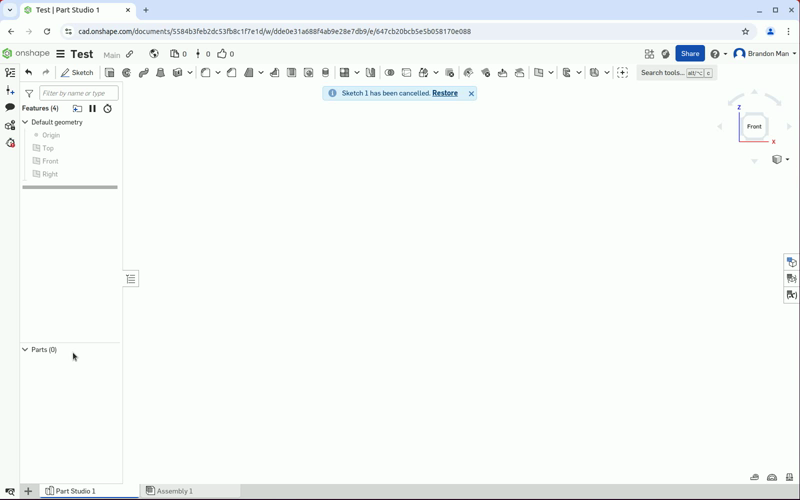
key(shift+s)
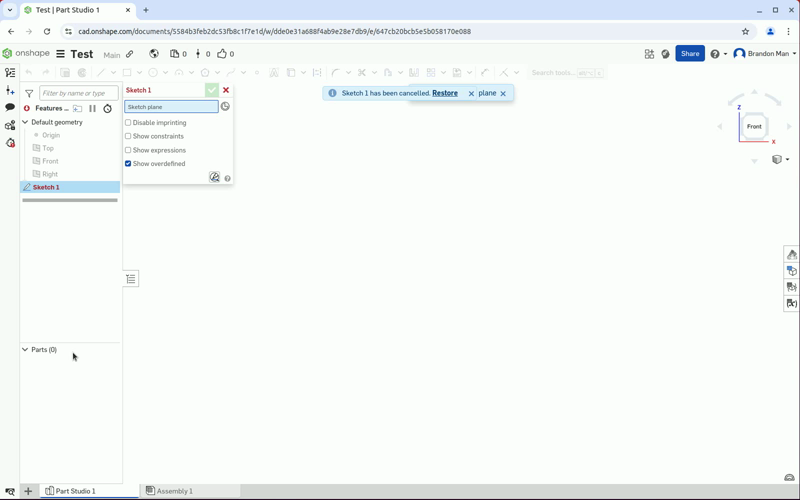
mouse_move(73, 163)
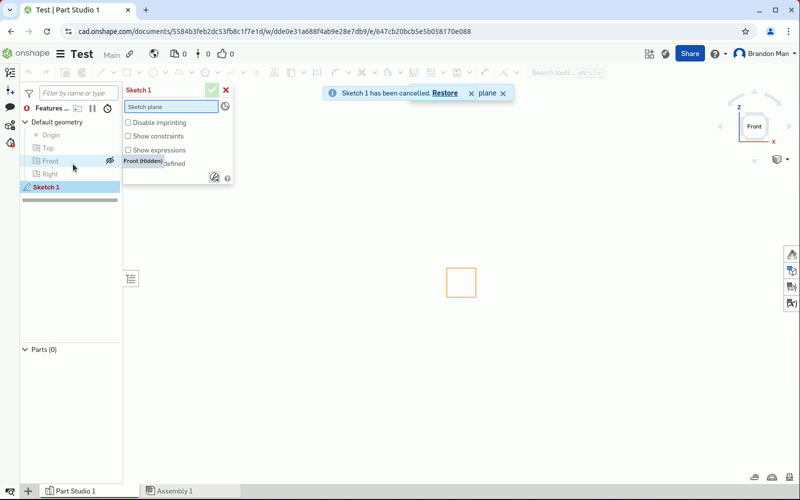
click(73, 163)
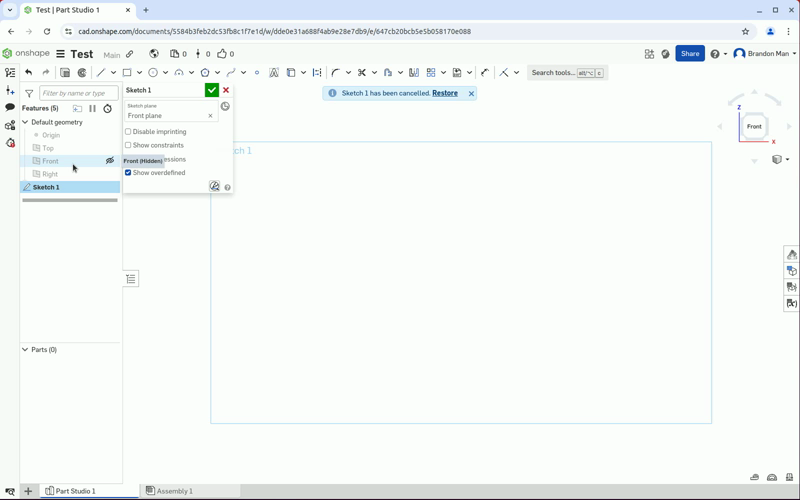
mouse_move(73, 352)
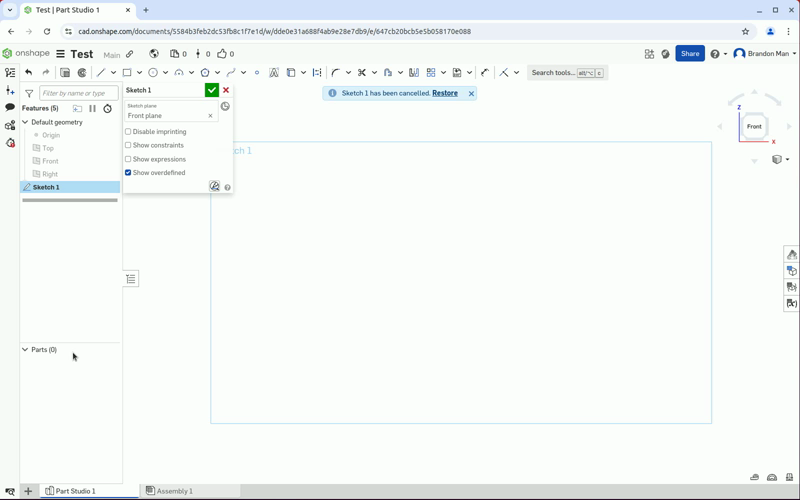
key(y)
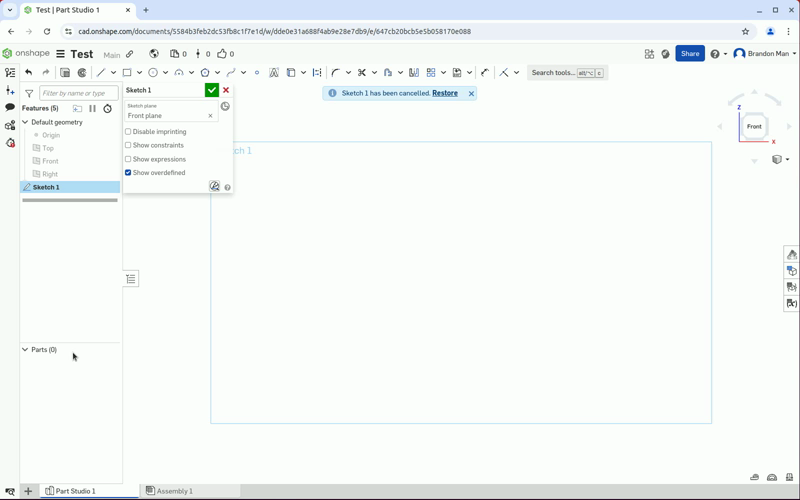
key(c)
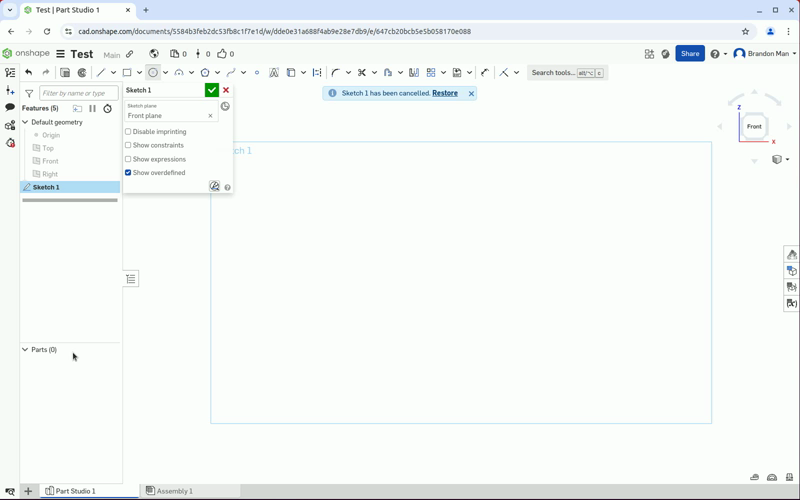
key_down(shift)
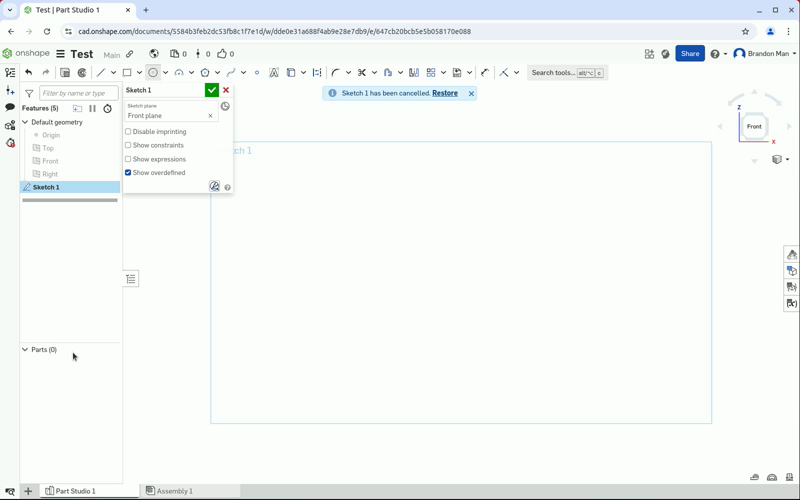
mouse_move(467, 282)
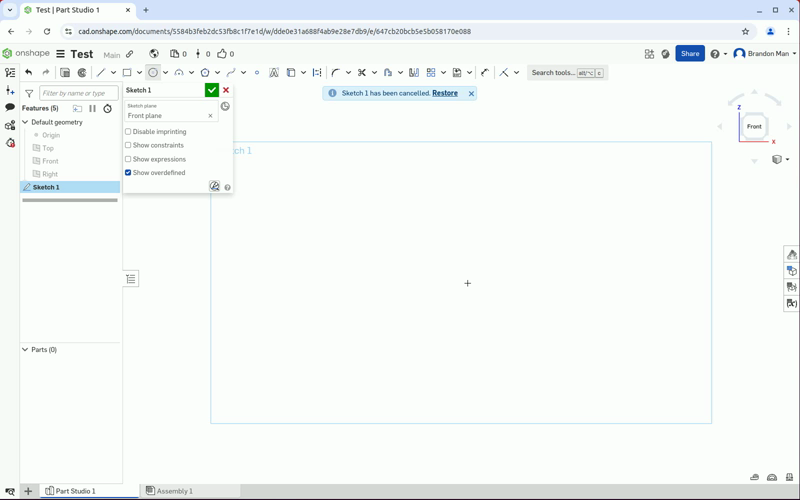
click(467, 282)
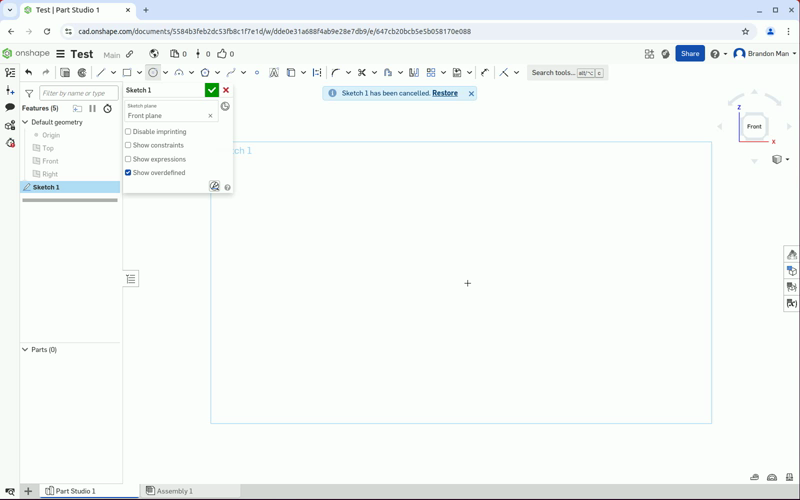
key_up(shift)
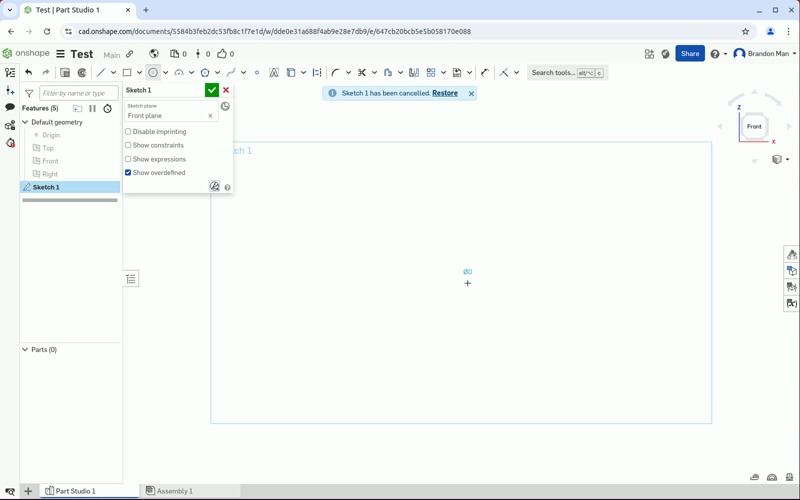
mouse_move(574, 282)
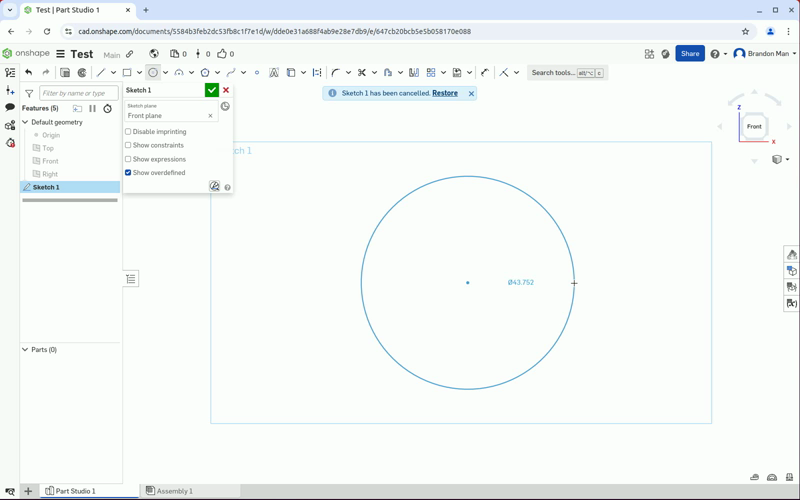
click(574, 282)
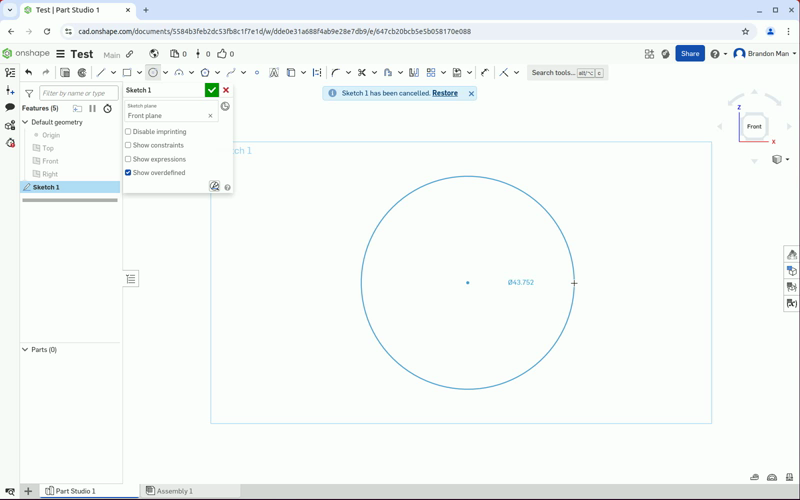
key(esc)
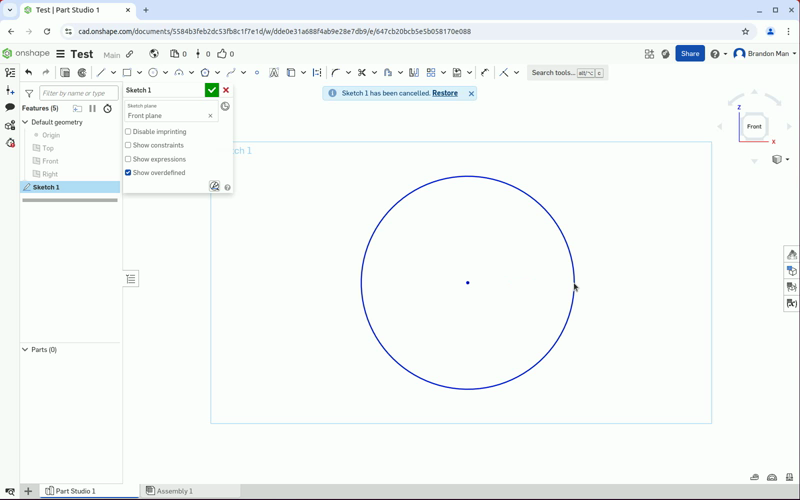
mouse_move(451, 228)
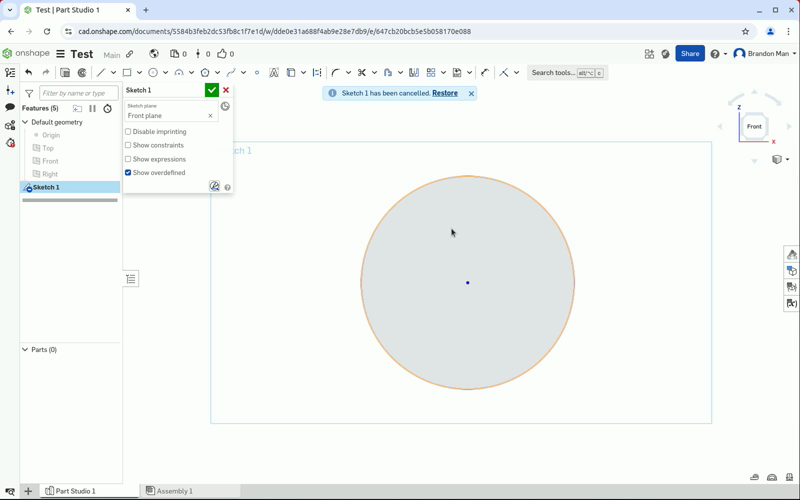
click(451, 228)
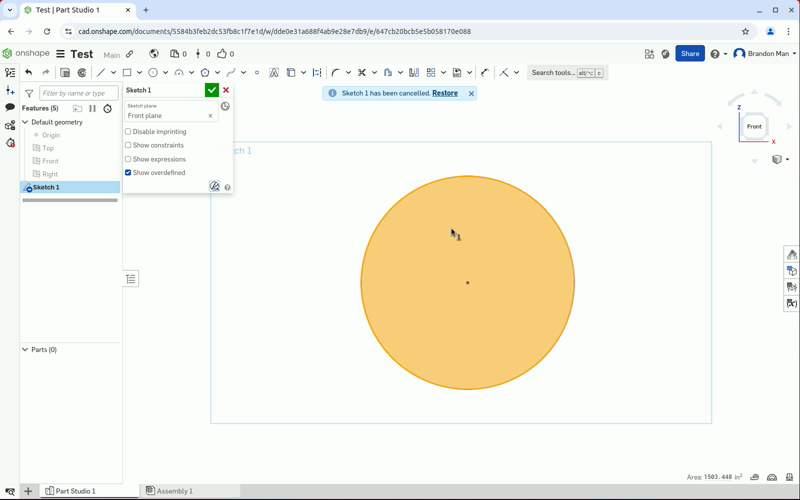
mouse_move(73, 352)
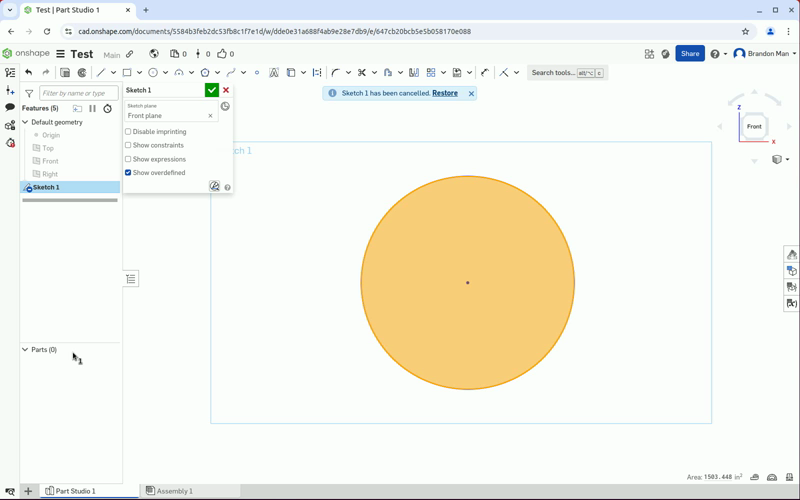
key(shift+y)
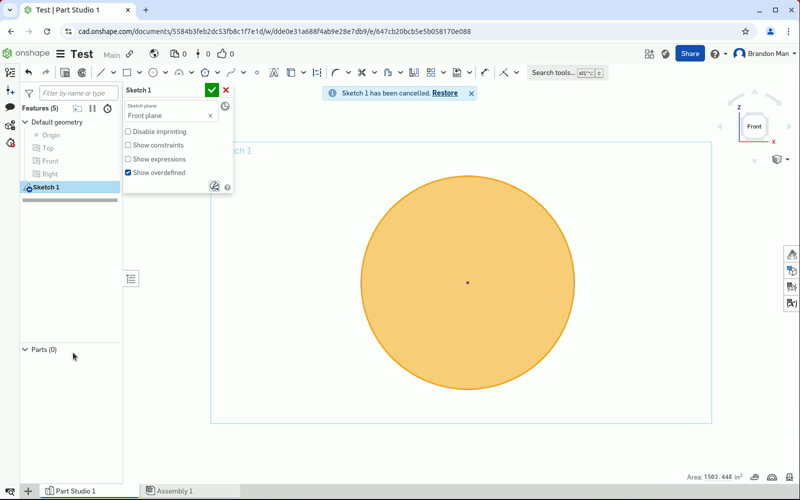
key(shift+e)
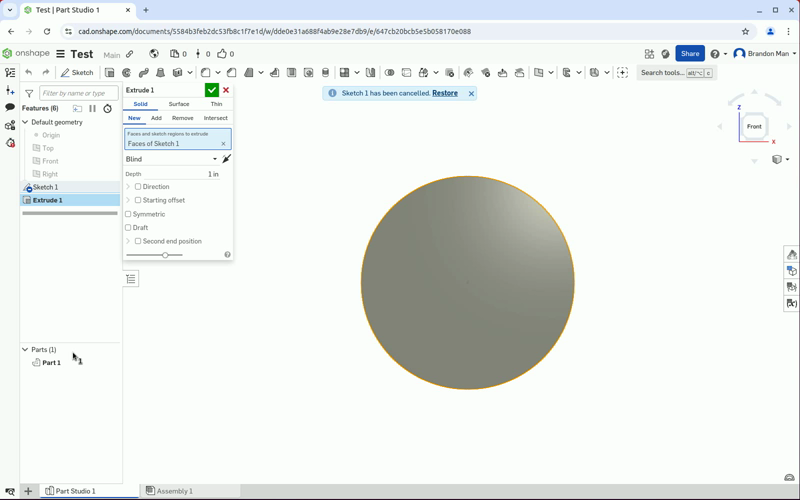
mouse_move(143, 106)
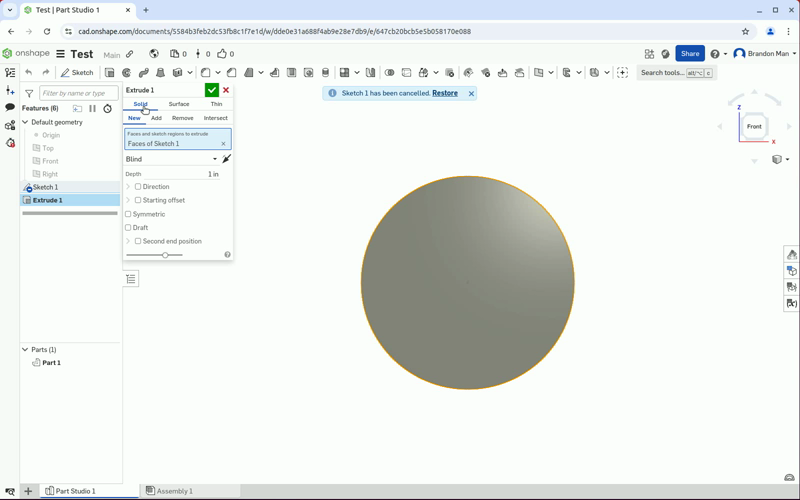
click(143, 106)
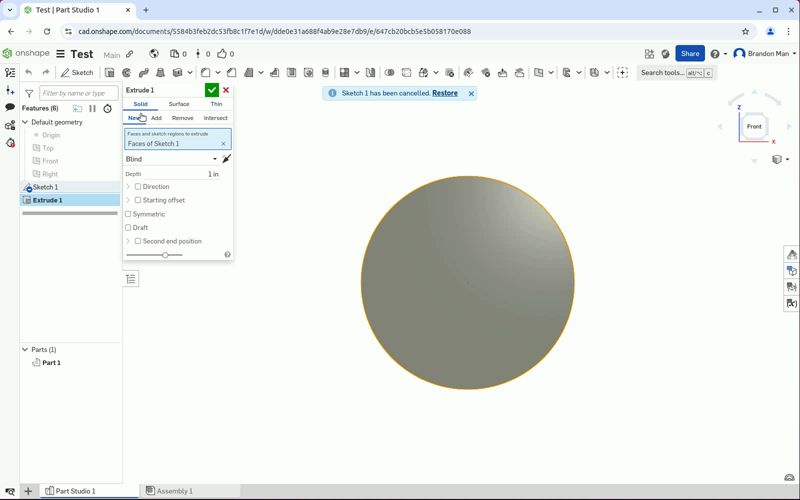
mouse_move(137, 120)
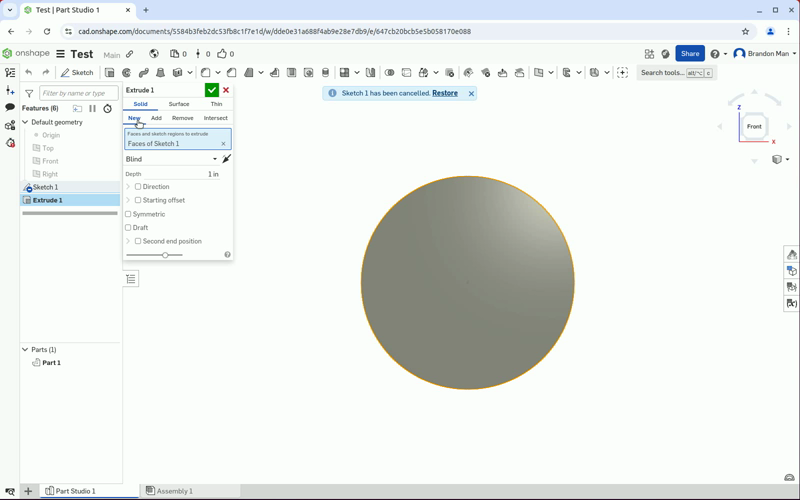
click(137, 120)
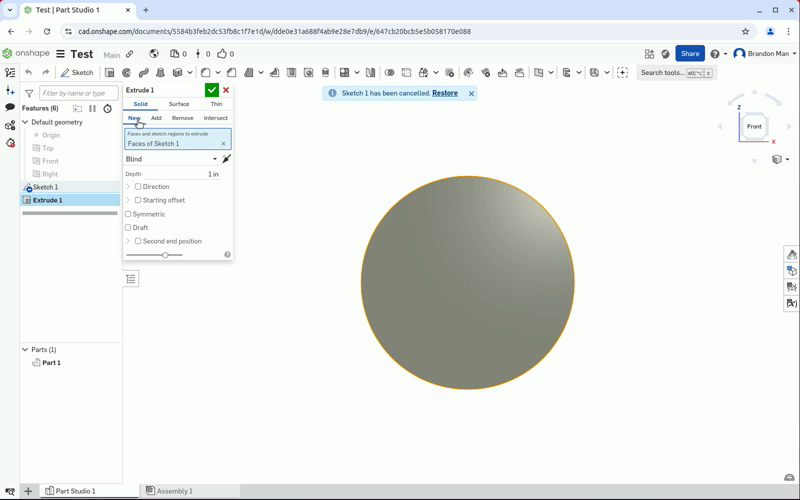
key(tab, 4)
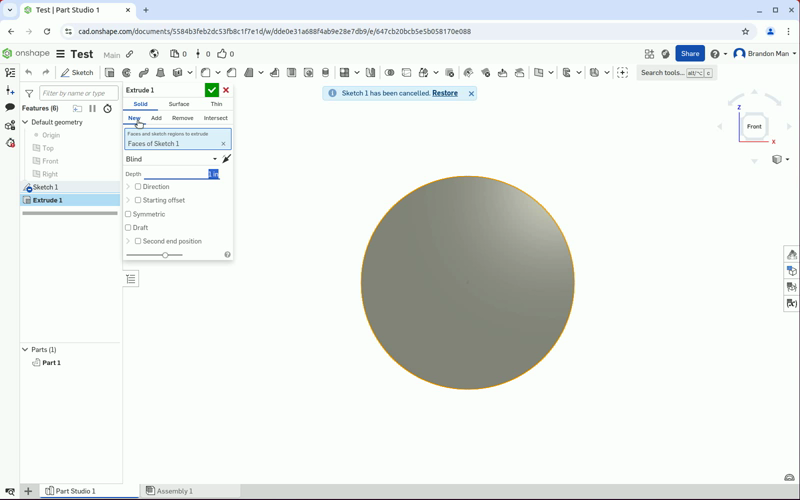
text(4.333)
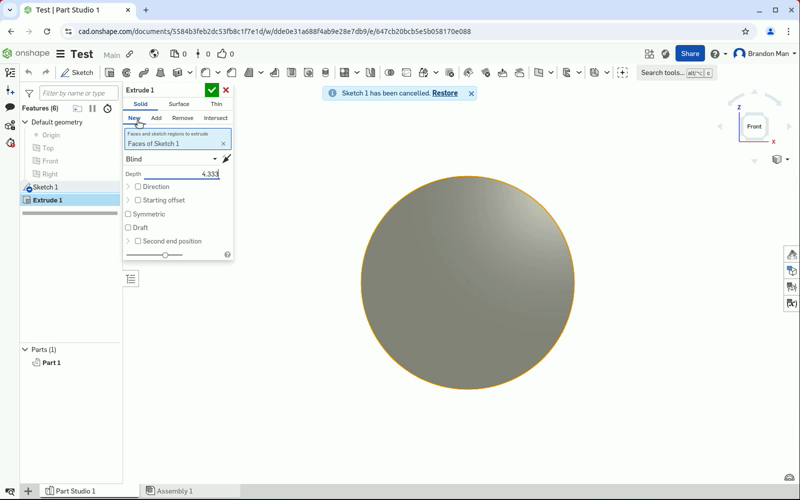
key(enter)
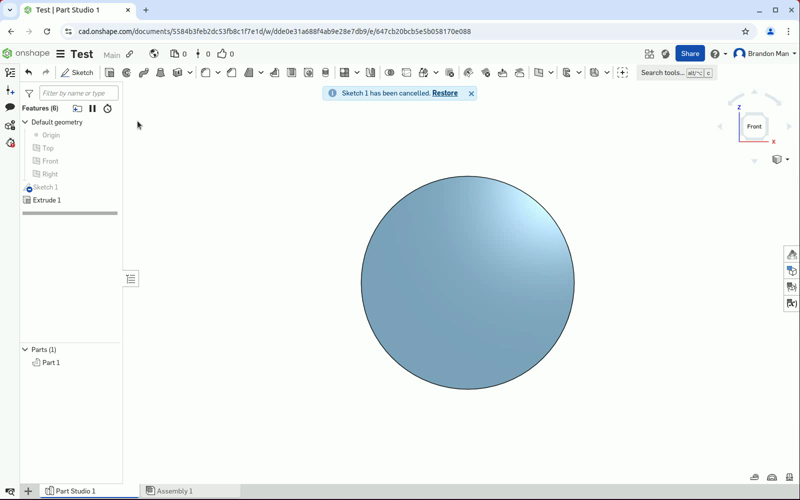
key(shift+h)
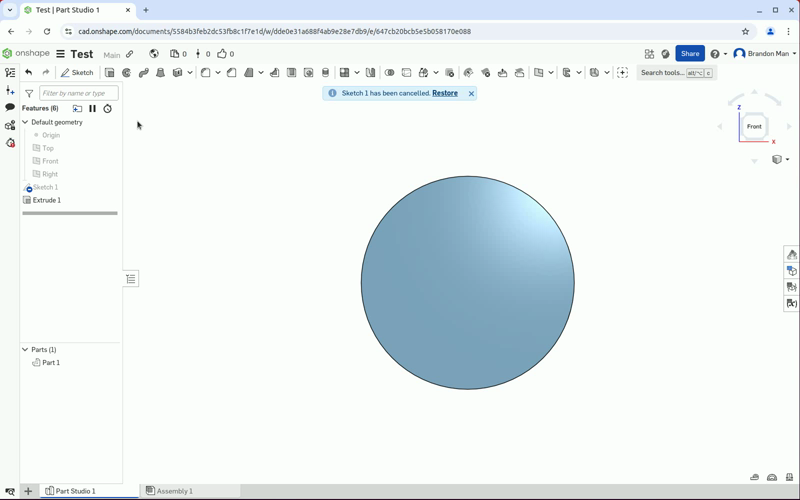
key(shift+h)
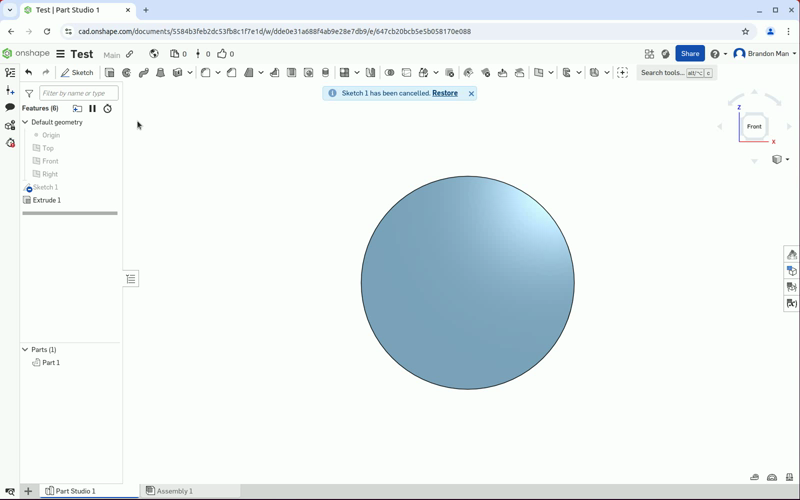
mouse_move(73, 189)
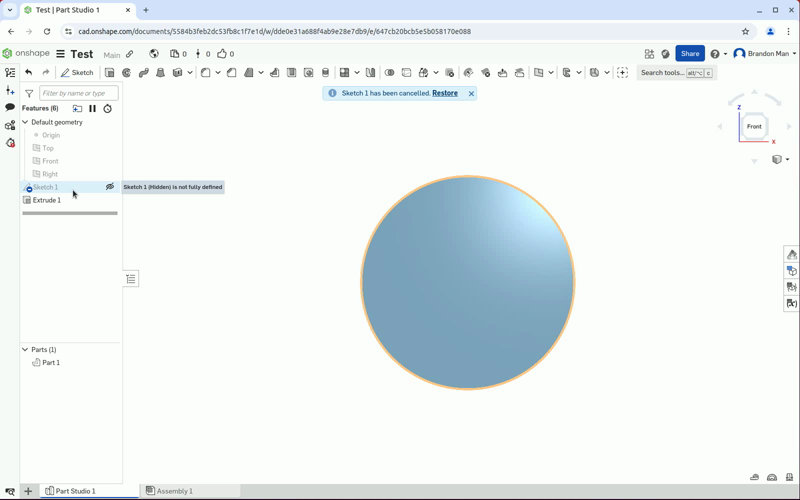
click(73, 189)
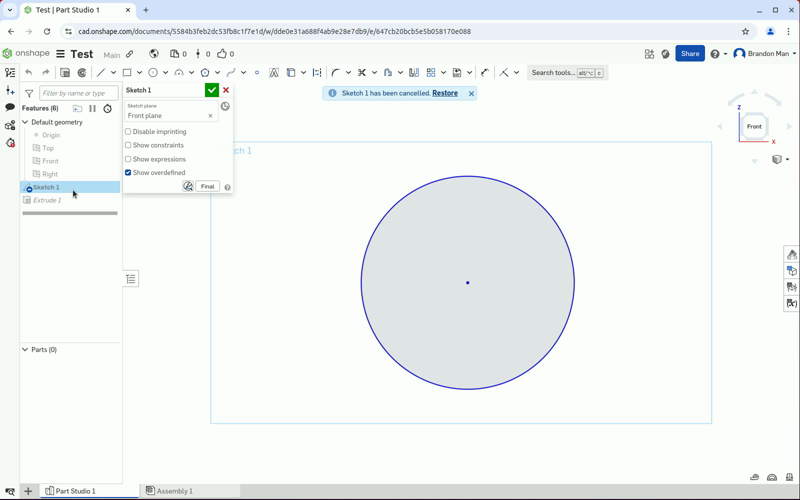
mouse_move(229, 92)
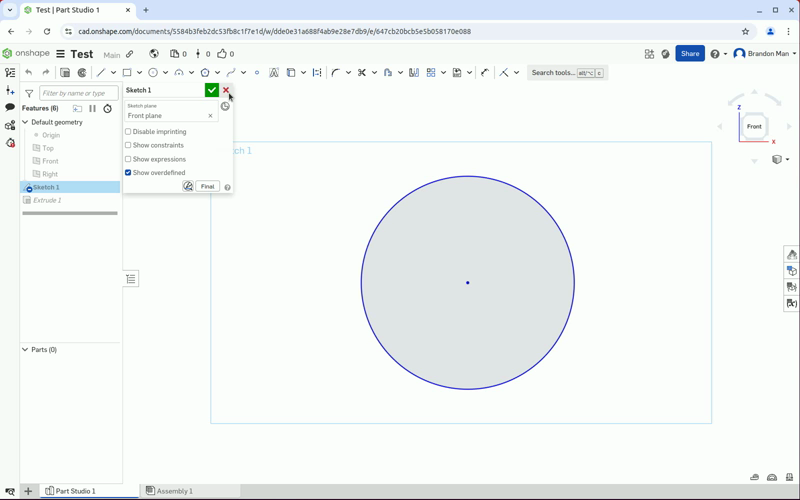
click(229, 92)
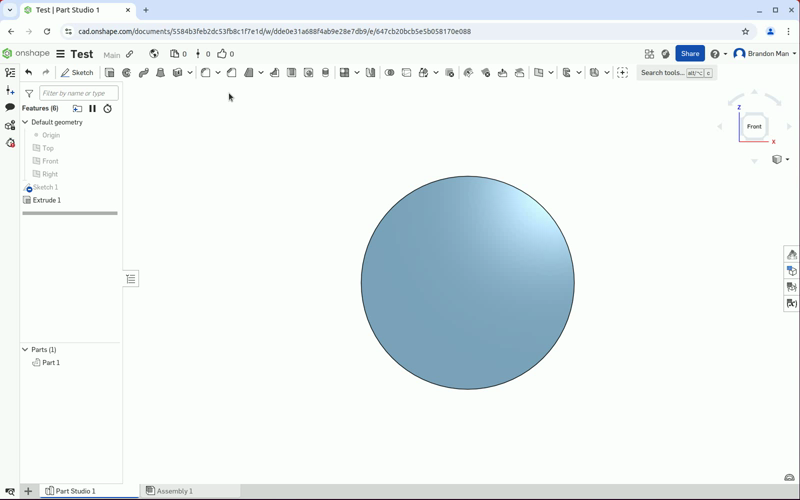
mouse_move(541, 75)
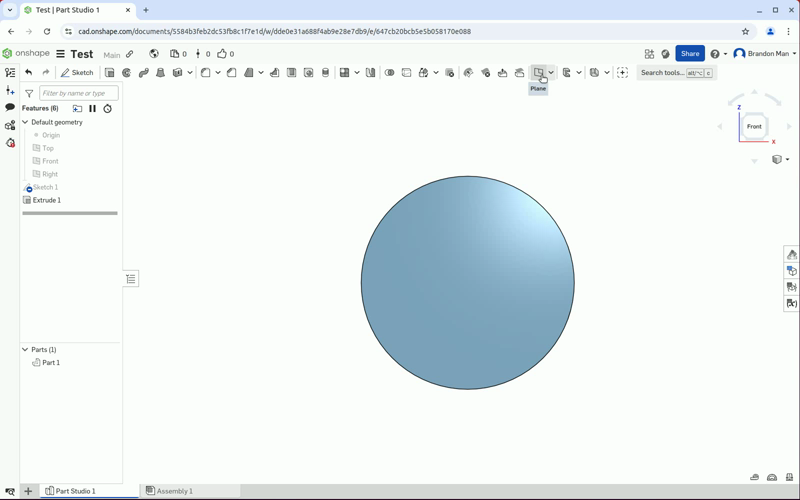
click(541, 75)
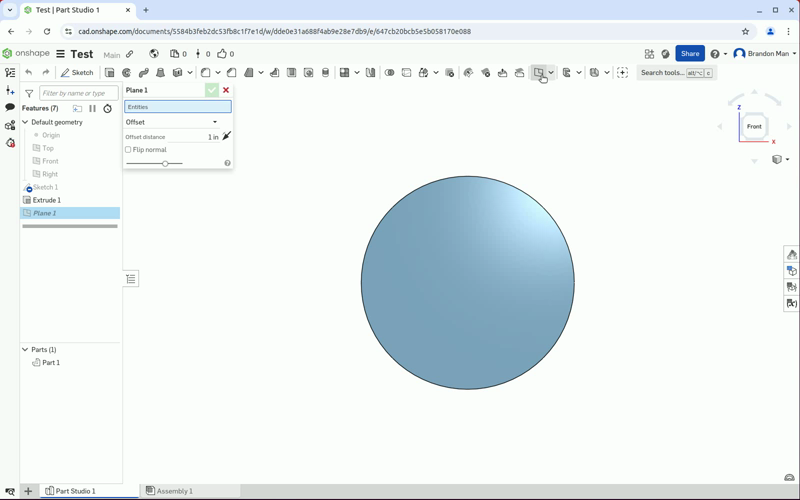
mouse_move(73, 163)
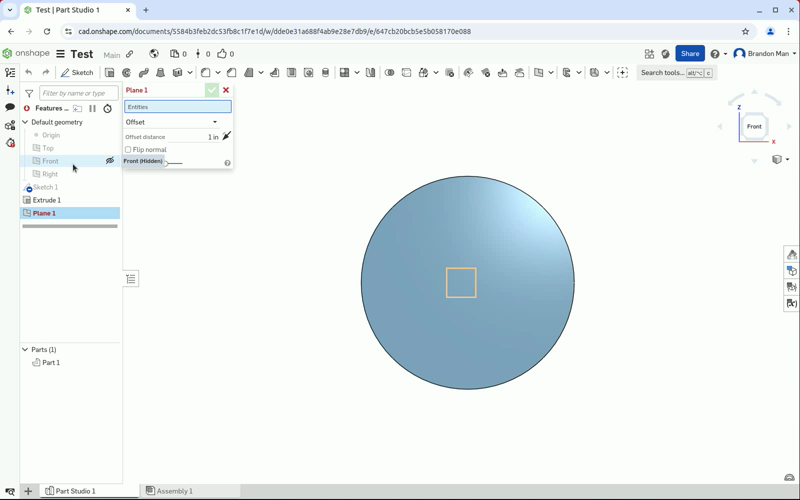
click(73, 163)
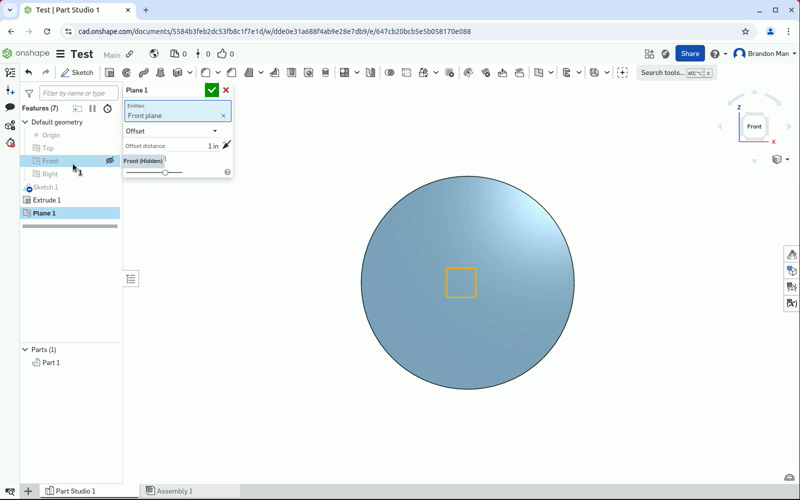
key(tab, 2)
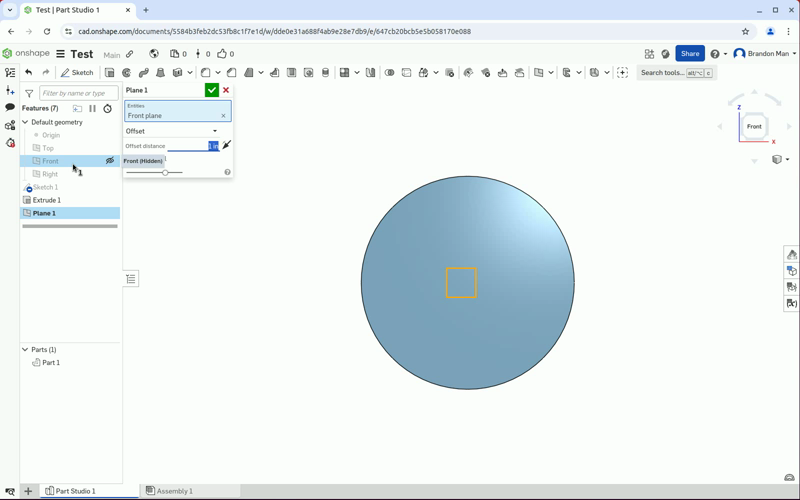
text(4.344)
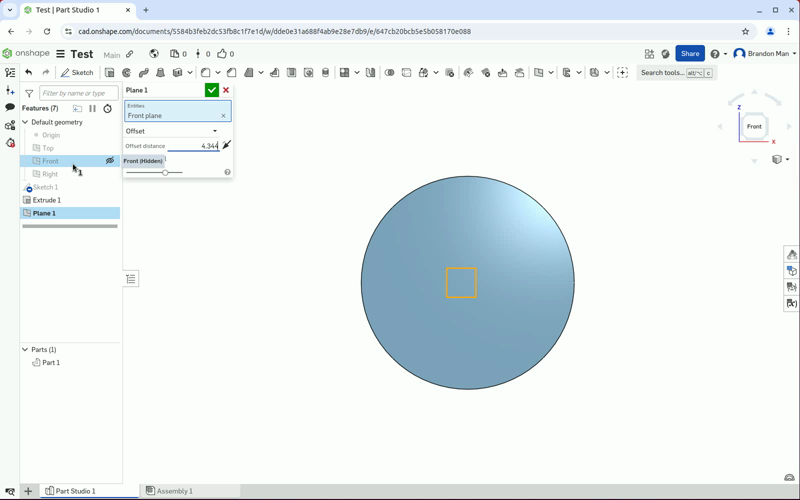
key(enter, 2)
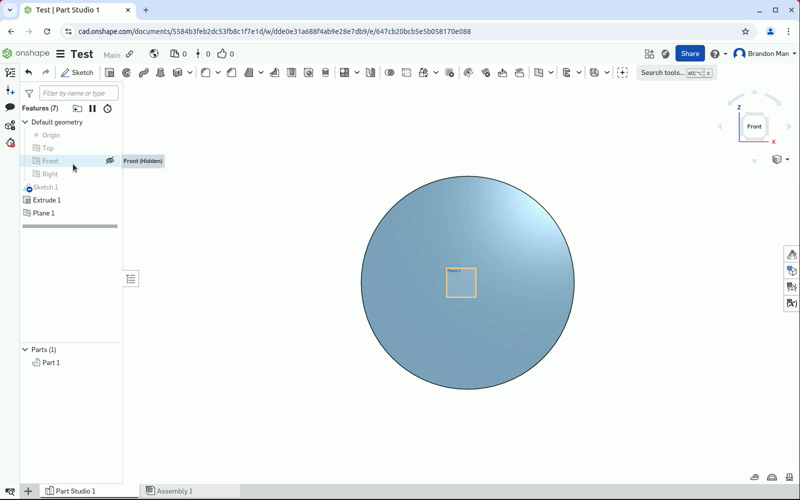
key(shift+s)
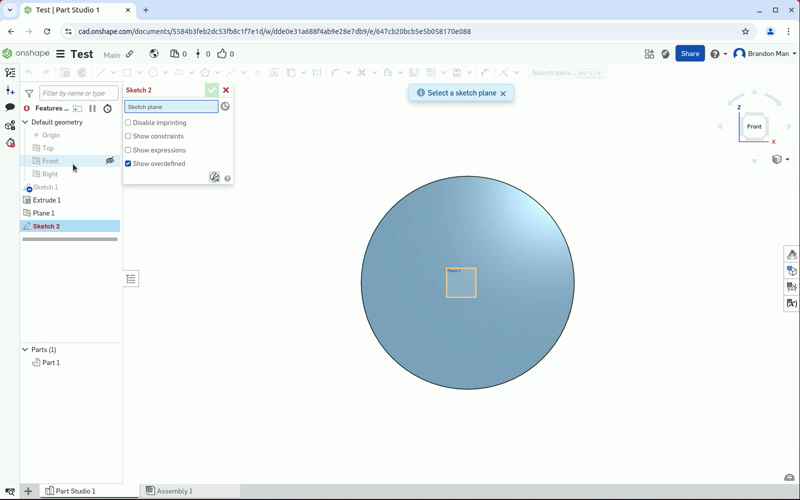
mouse_move(73, 215)
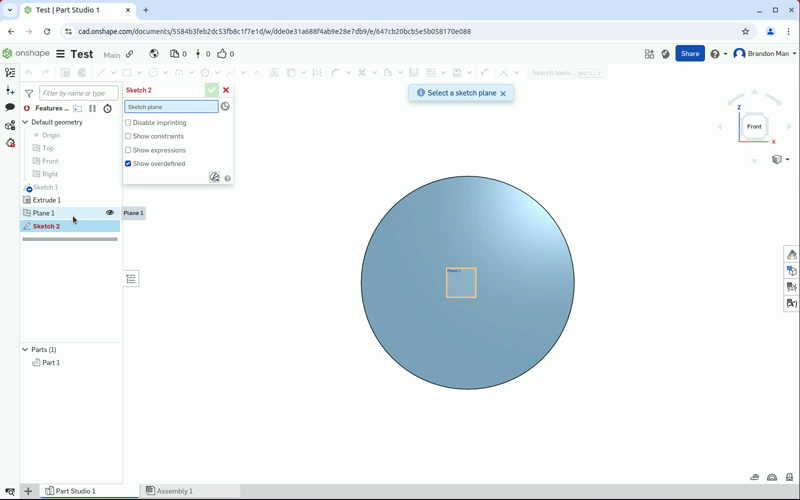
click(73, 215)
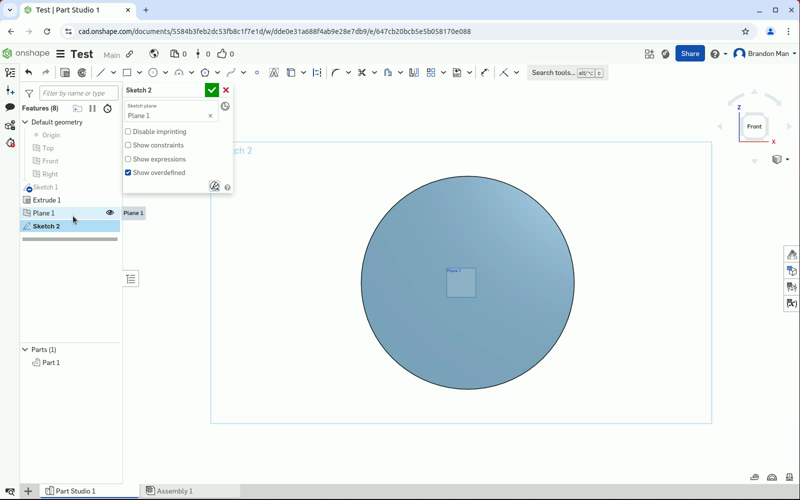
mouse_move(73, 352)
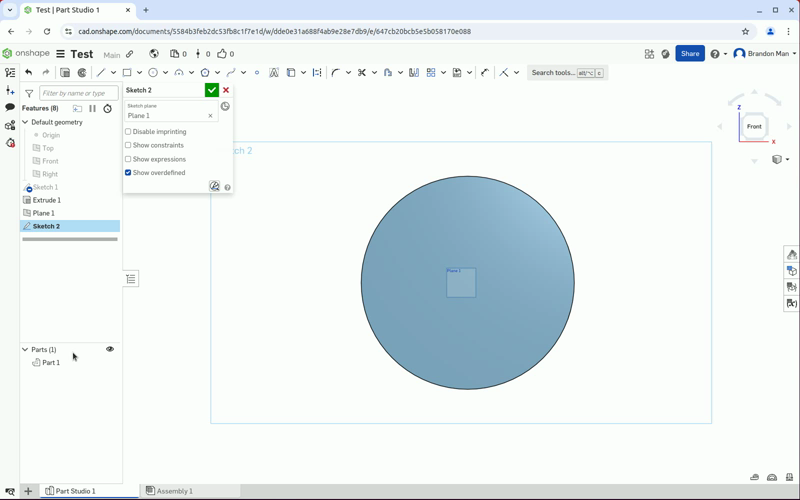
key(y)
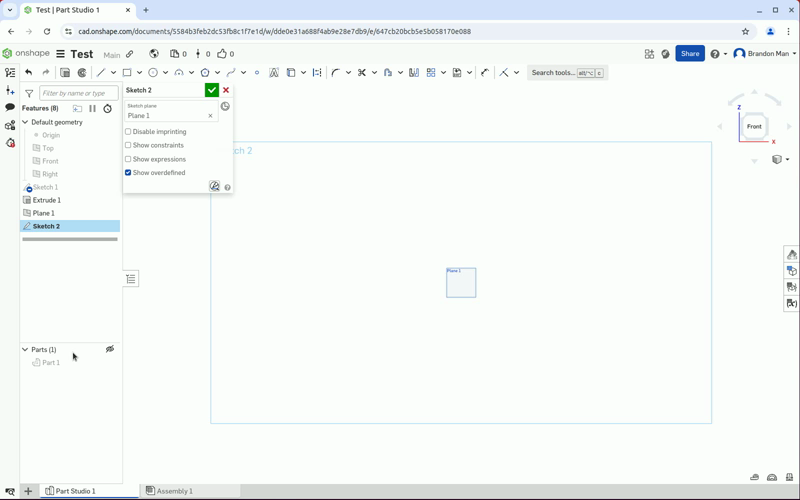
key(c)
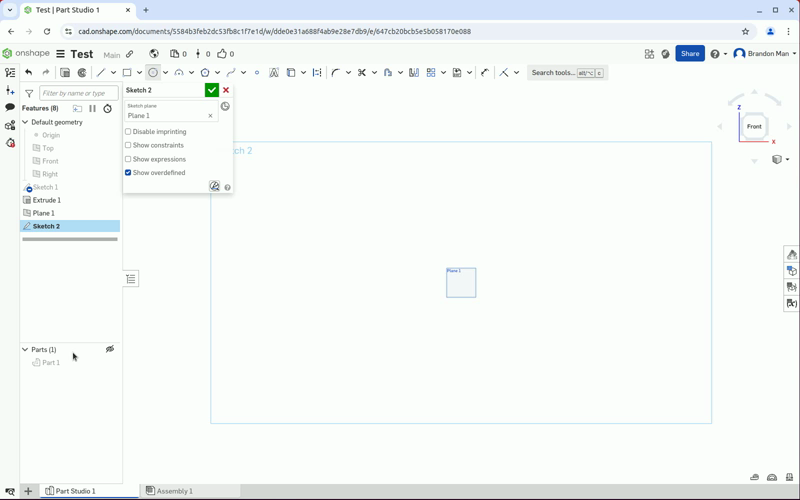
key_down(shift)
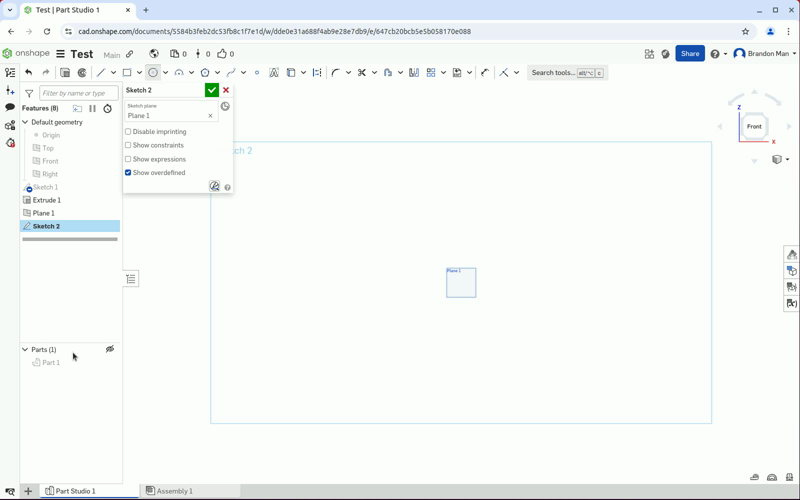
mouse_move(461, 282)
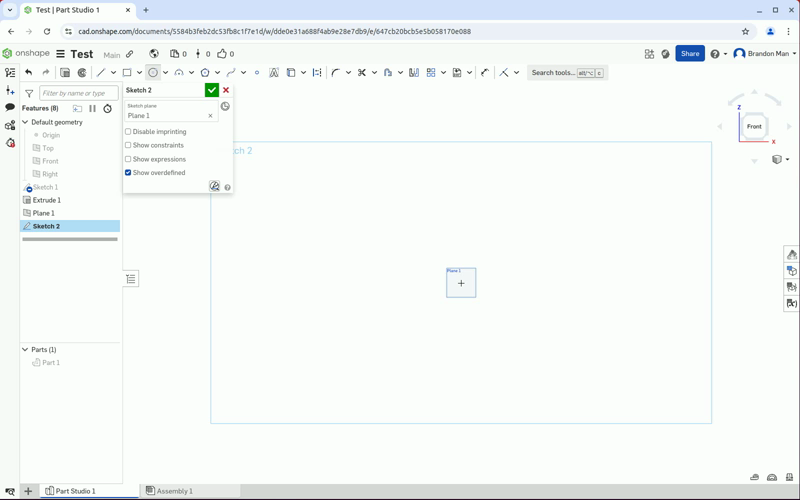
click(461, 282)
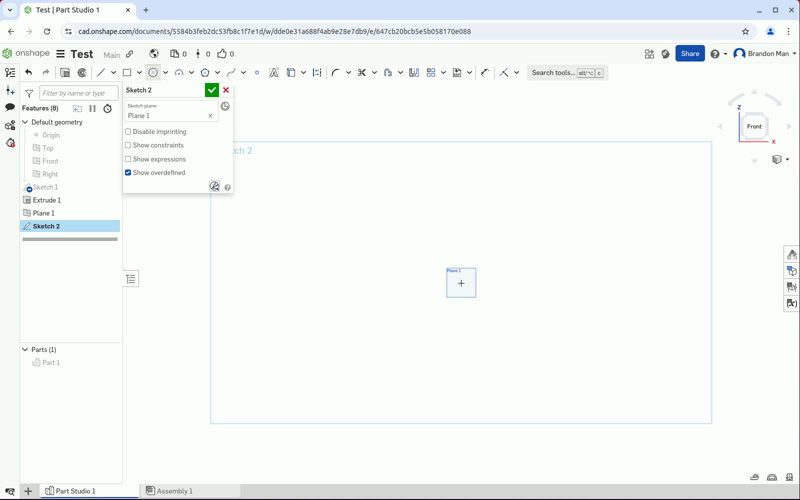
key_up(shift)
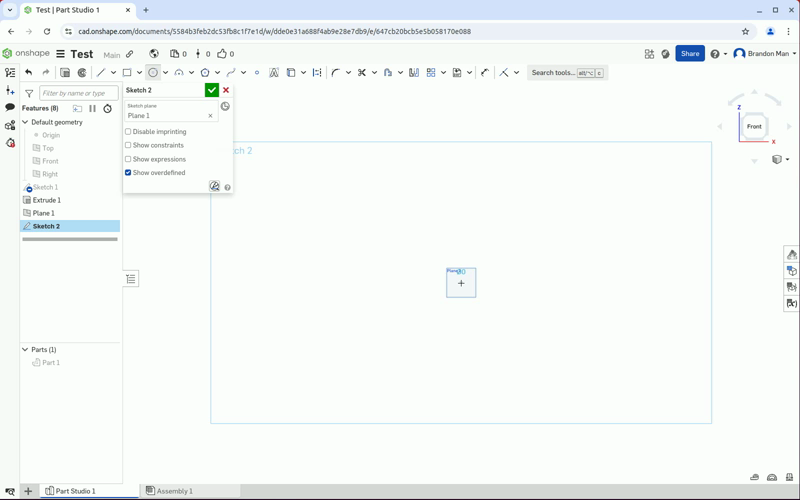
mouse_move(504, 282)
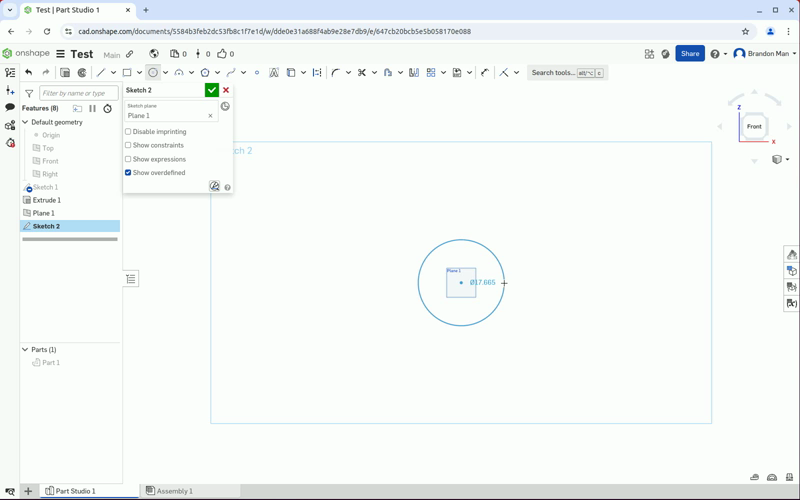
click(504, 282)
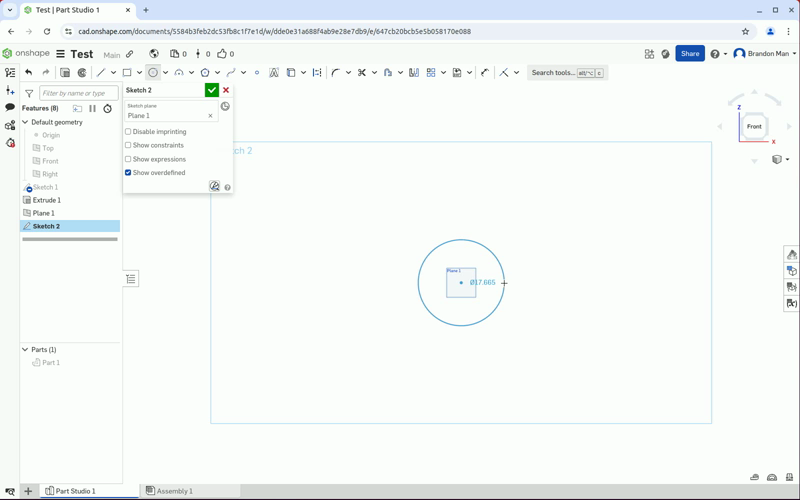
key(esc)
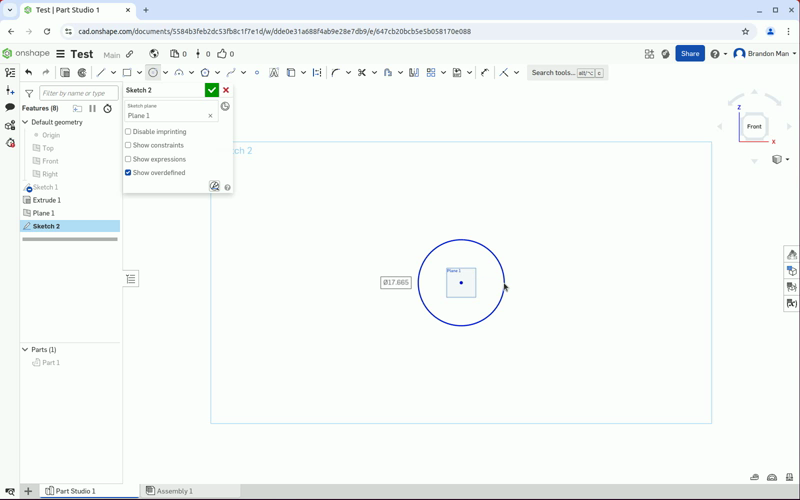
mouse_move(477, 290)
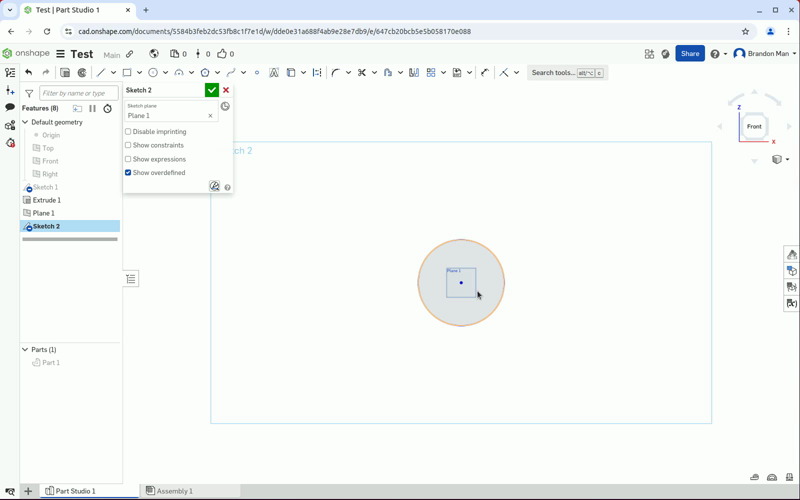
click(477, 290)
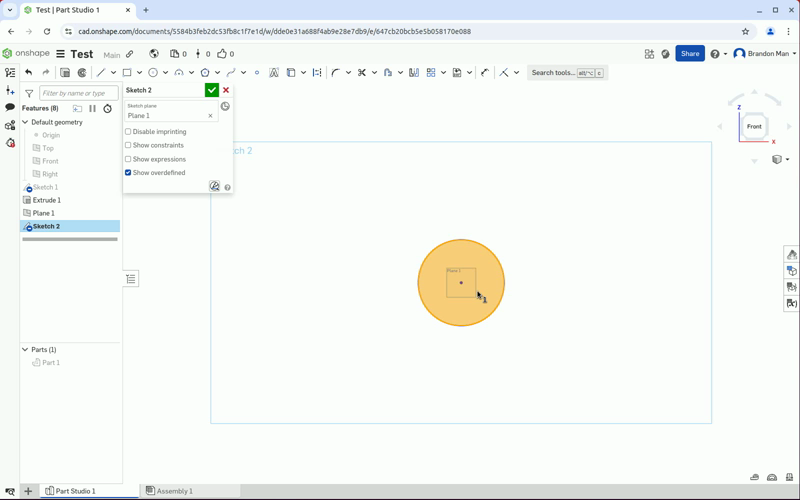
mouse_move(73, 352)
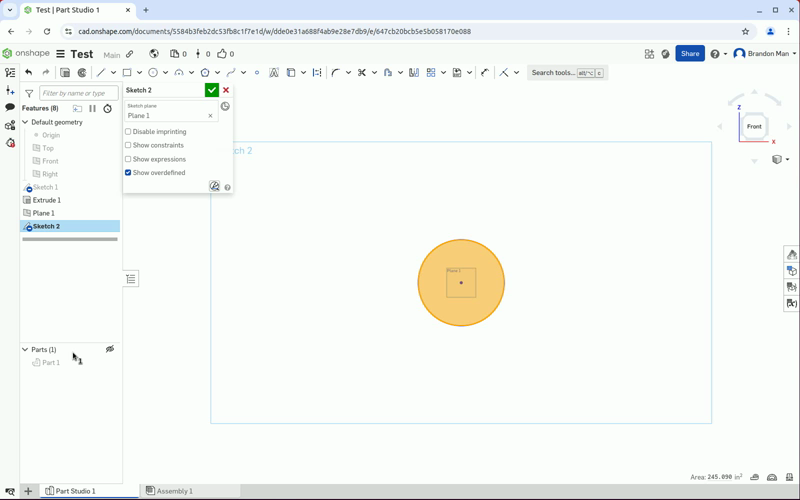
key(shift+y)
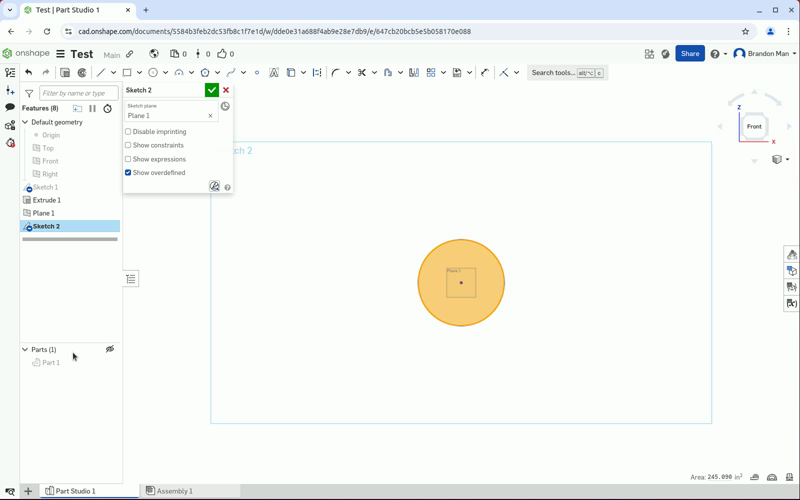
key(shift+e)
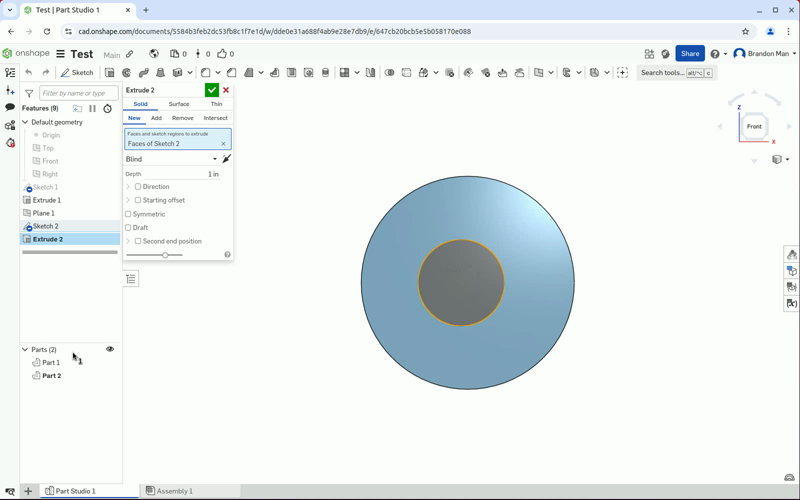
mouse_move(143, 106)
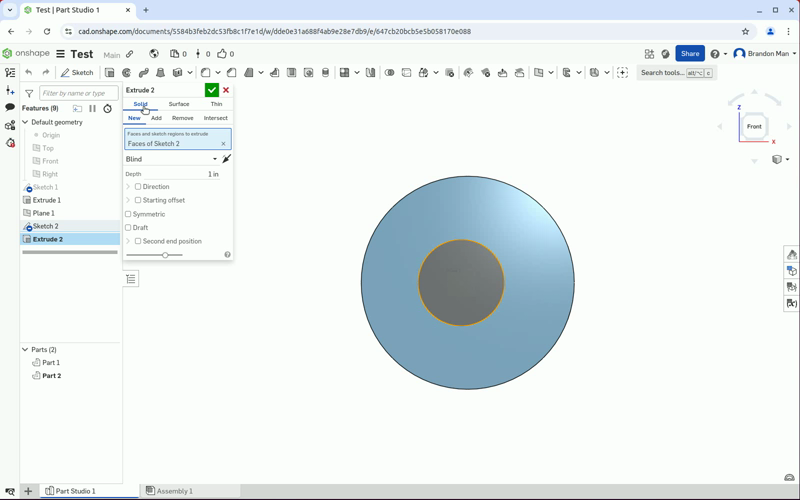
click(143, 106)
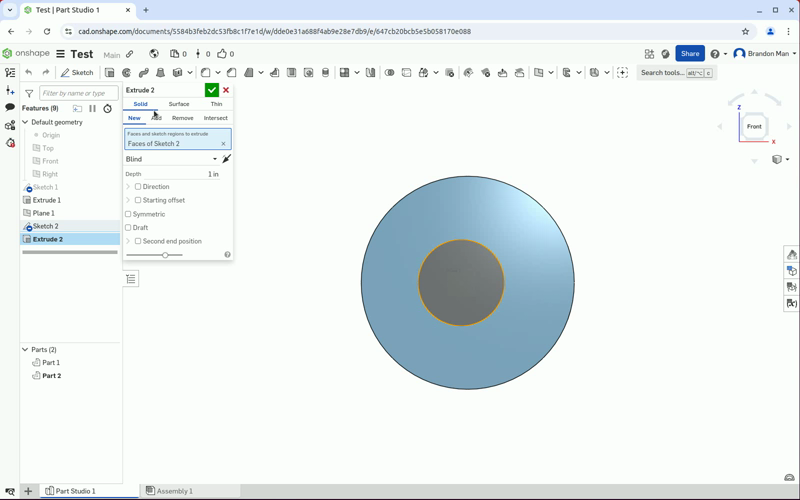
mouse_move(186, 120)
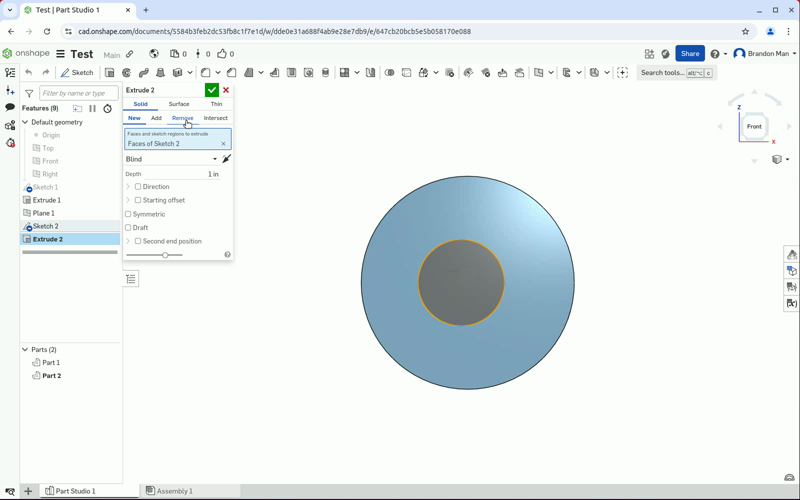
click(186, 120)
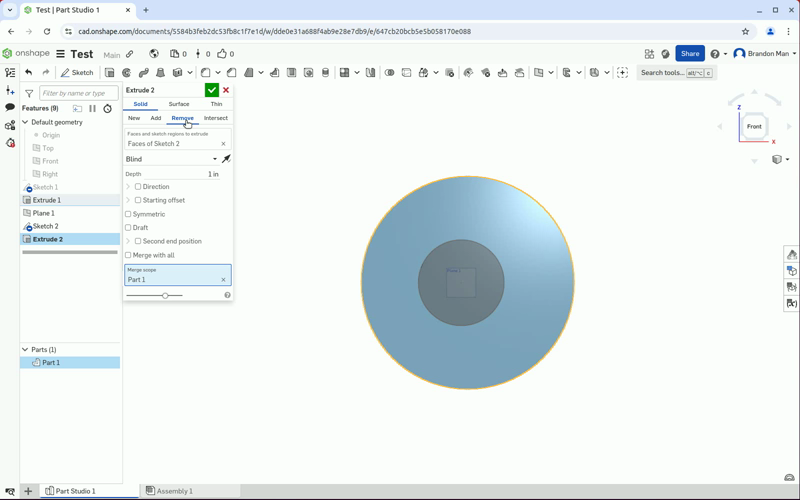
key(tab, 4)
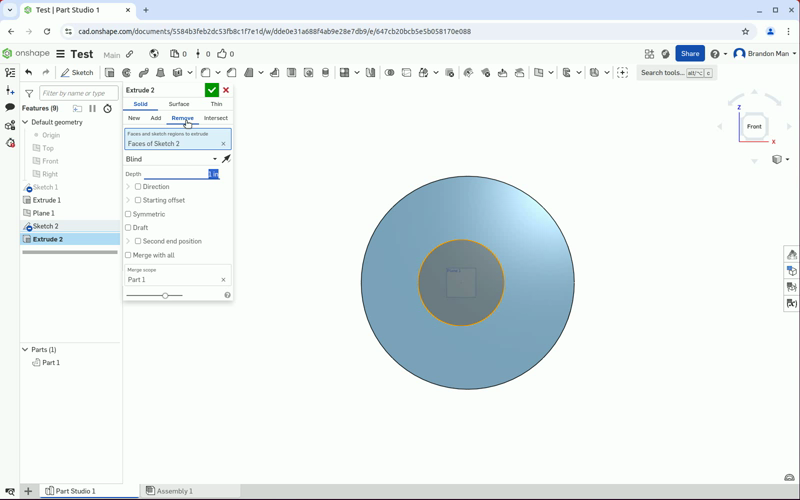
text(17.331)
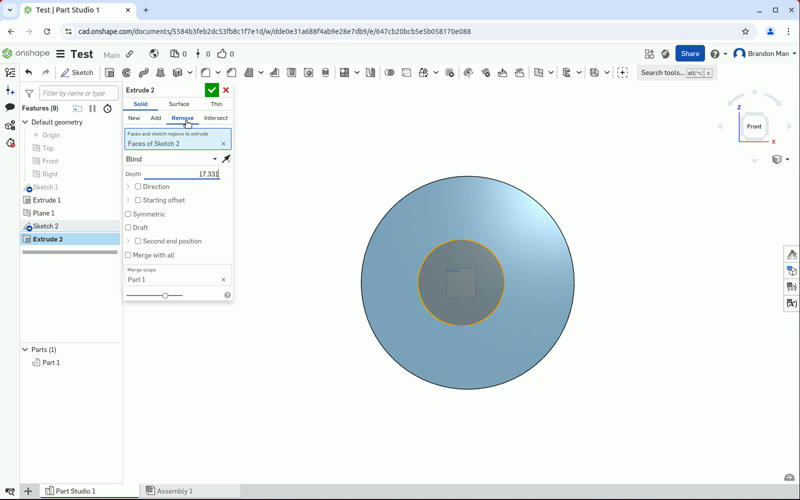
key(tab, 6)
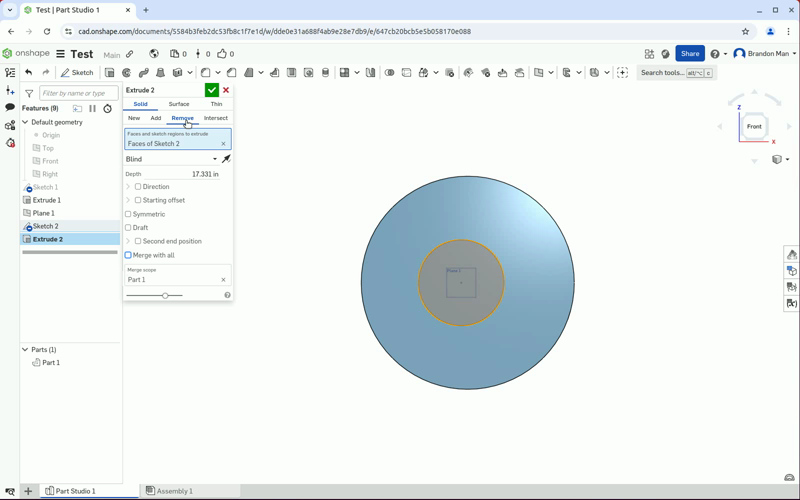
key(space)
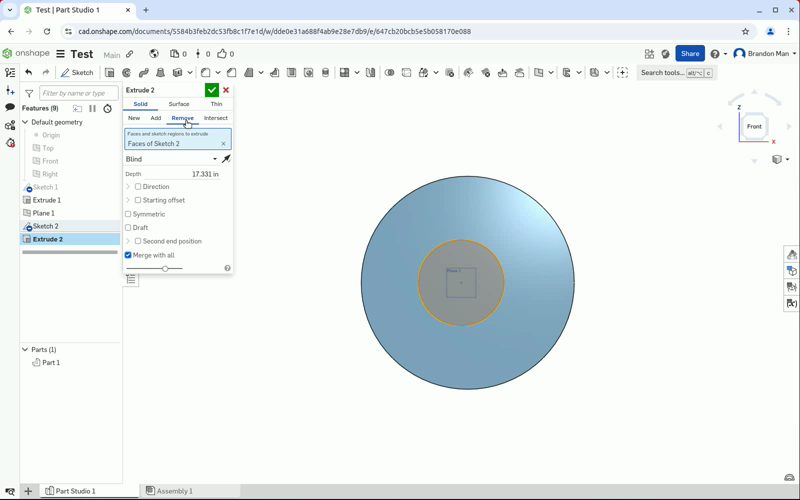
key(enter)
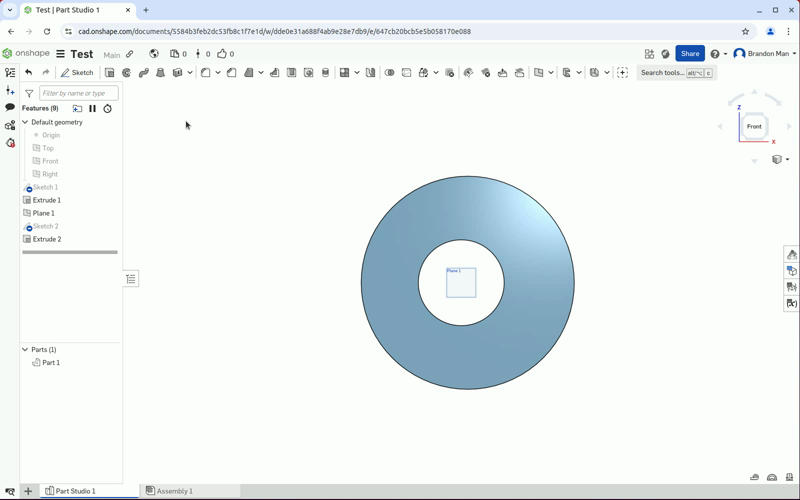
key(shift+h)
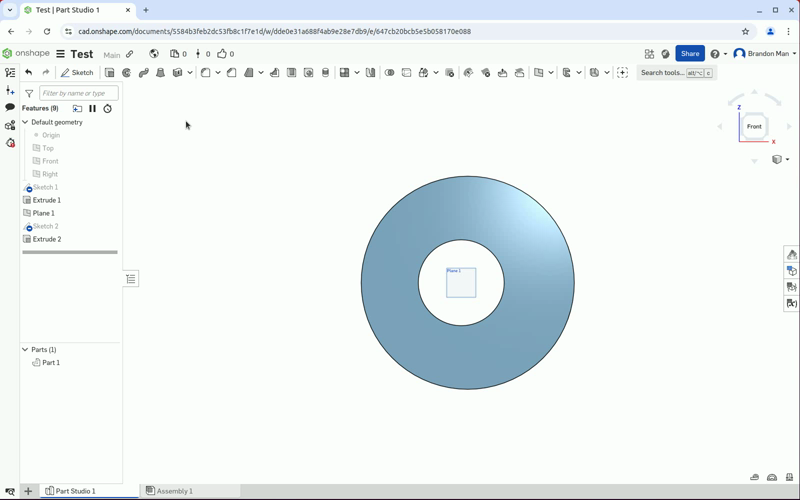
key(shift+h)
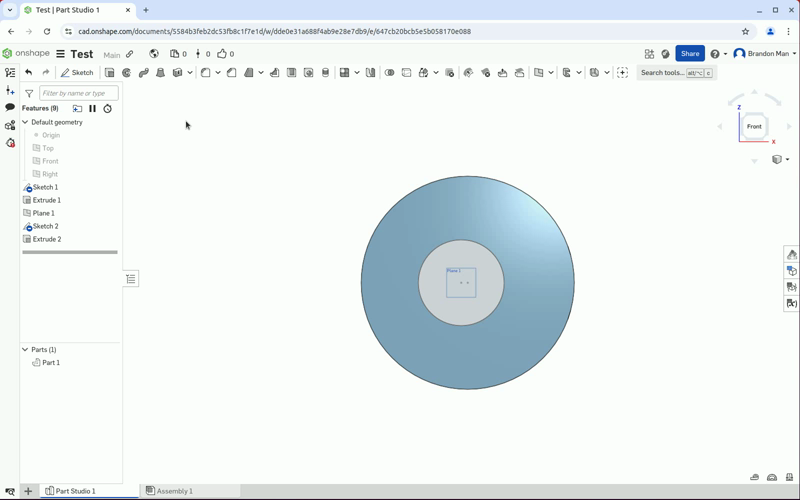
key(shift+7)
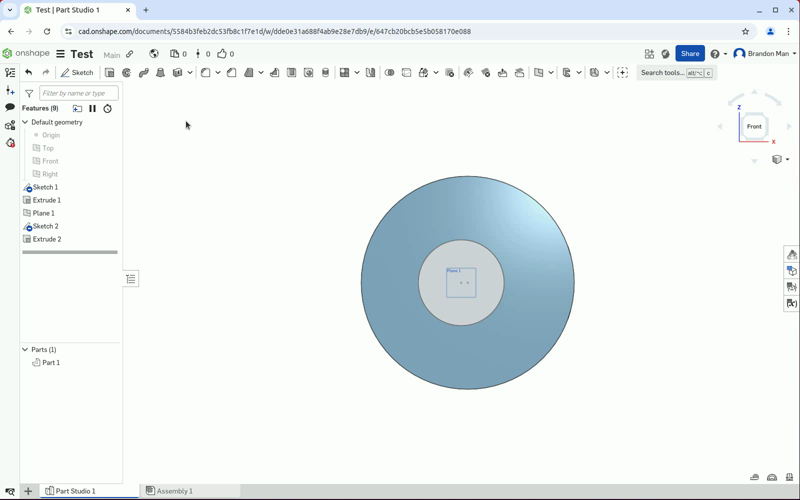
key(left, 2)
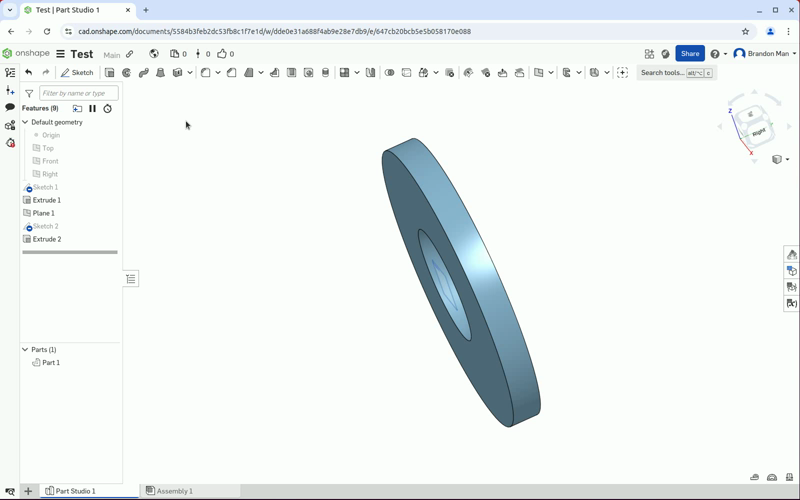
key(down, 2)
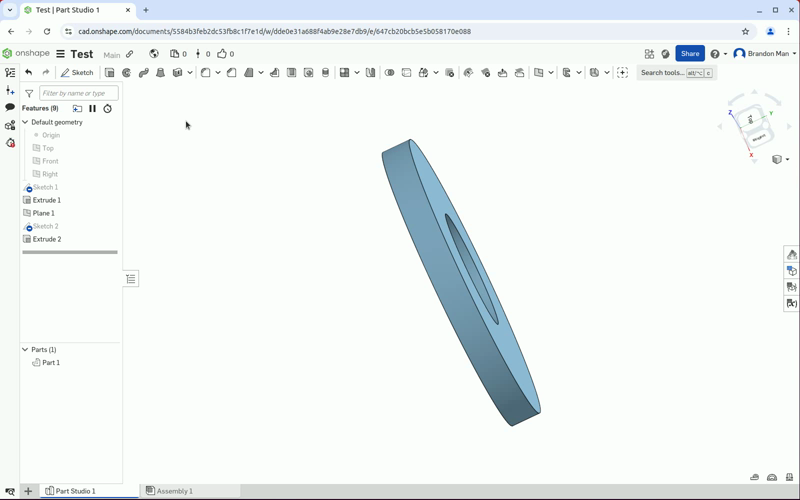
key(up, 2)
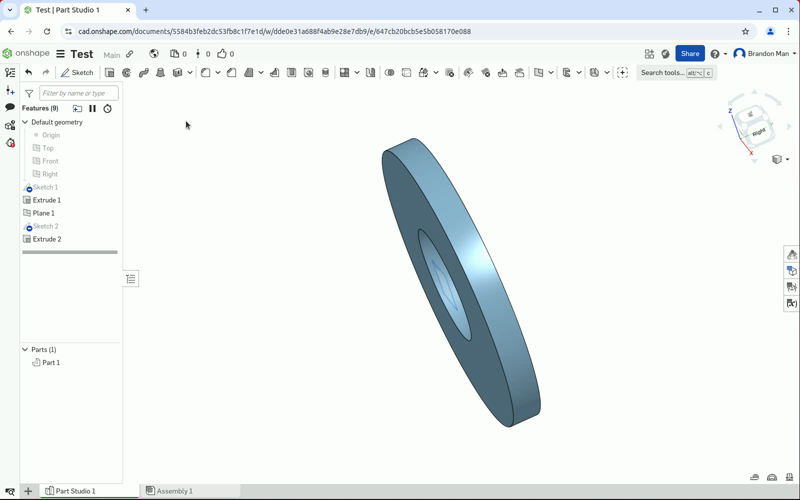
key(right, 2)
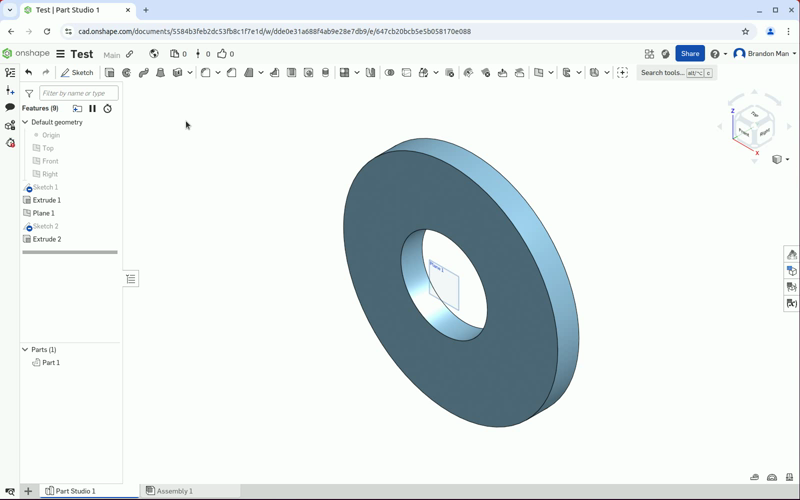
mouse_move(73, 189)
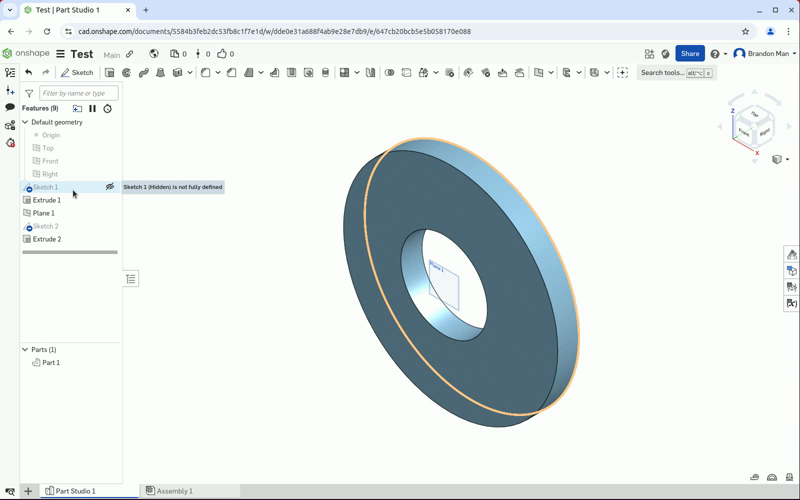
click(73, 189)